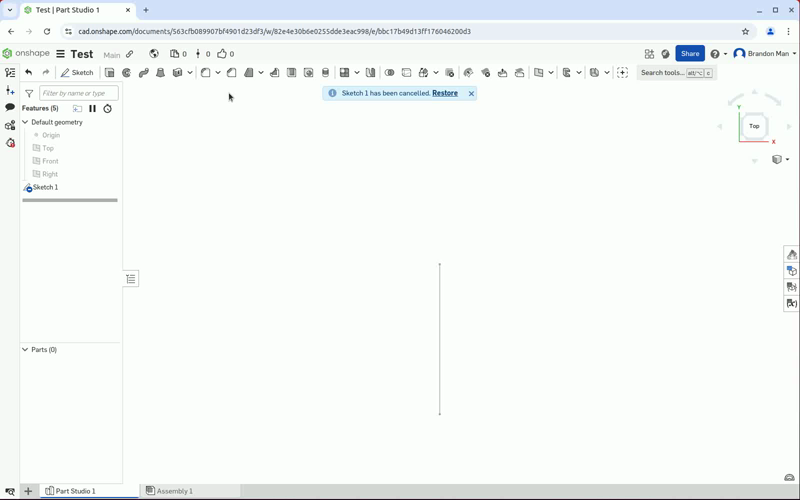
key(shift+h)
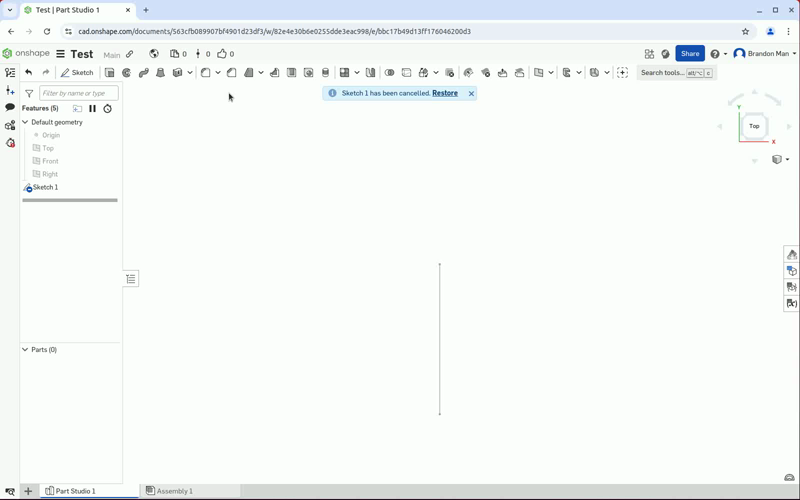
key(shift+s)
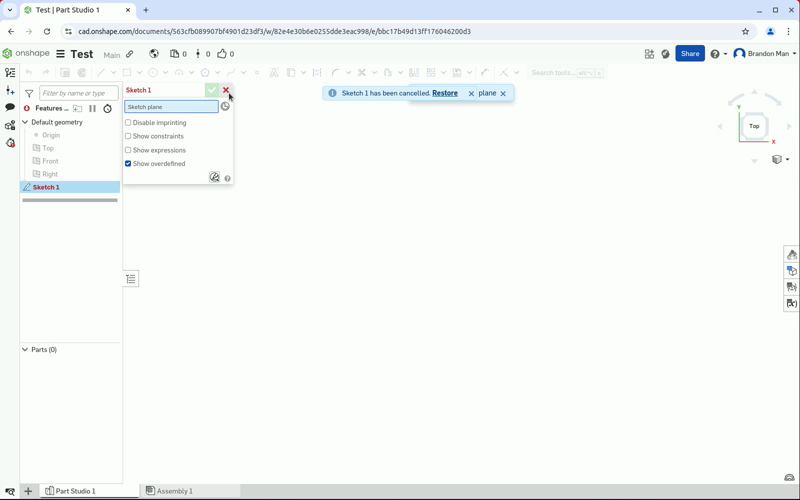
mouse_move(73, 150)
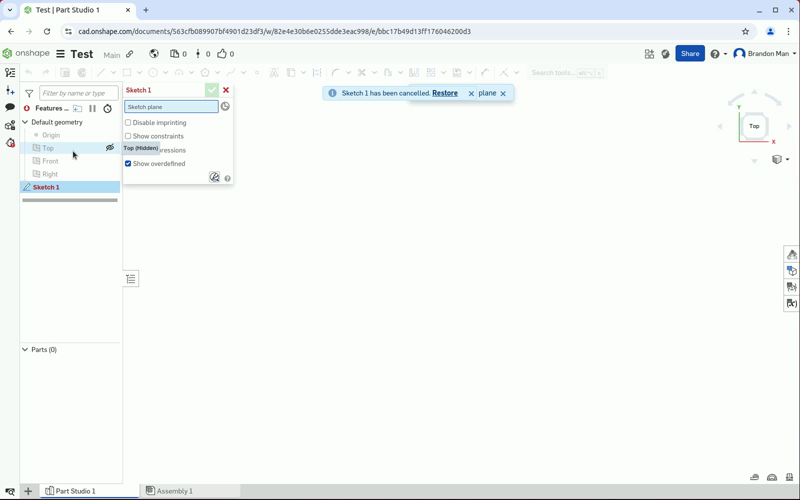
click(73, 150)
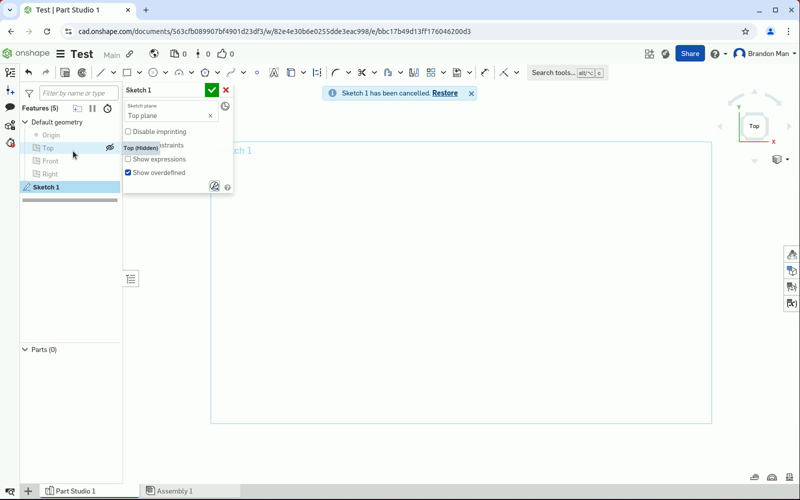
mouse_move(73, 352)
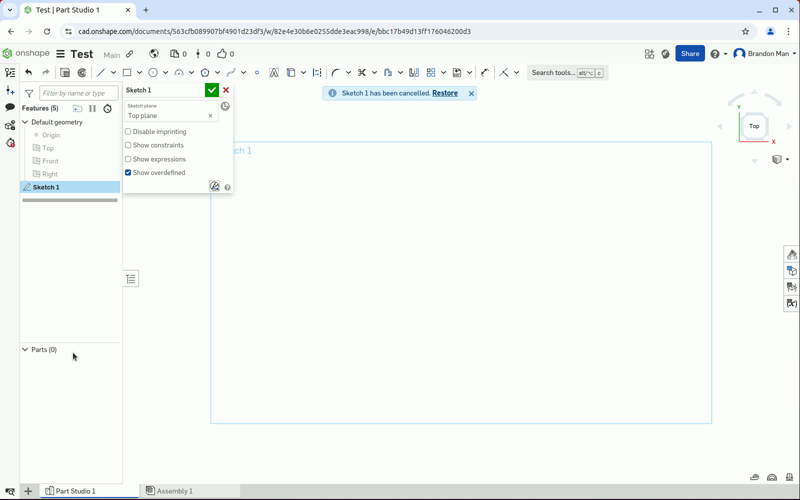
key(y)
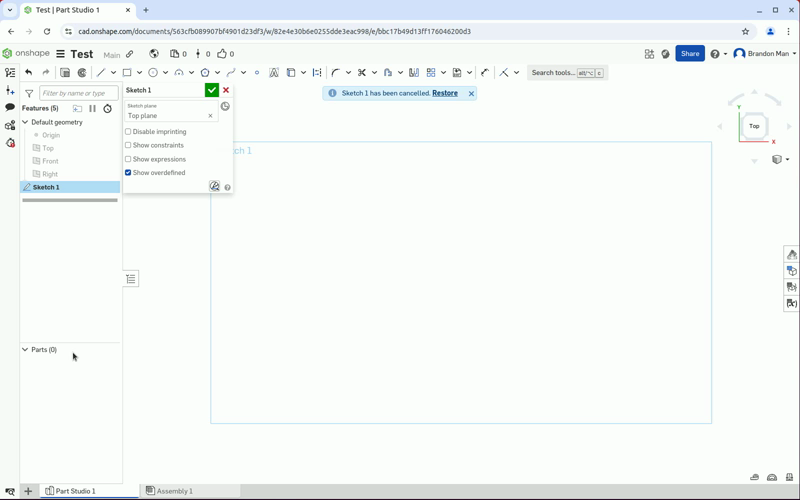
key(c)
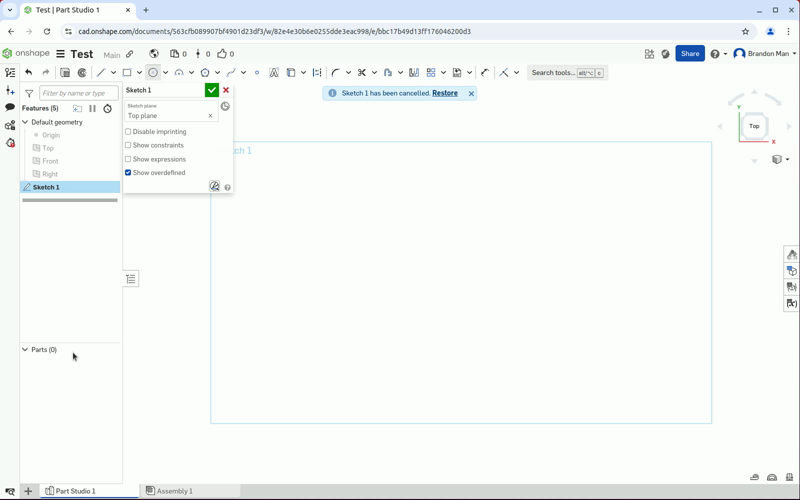
key_down(shift)
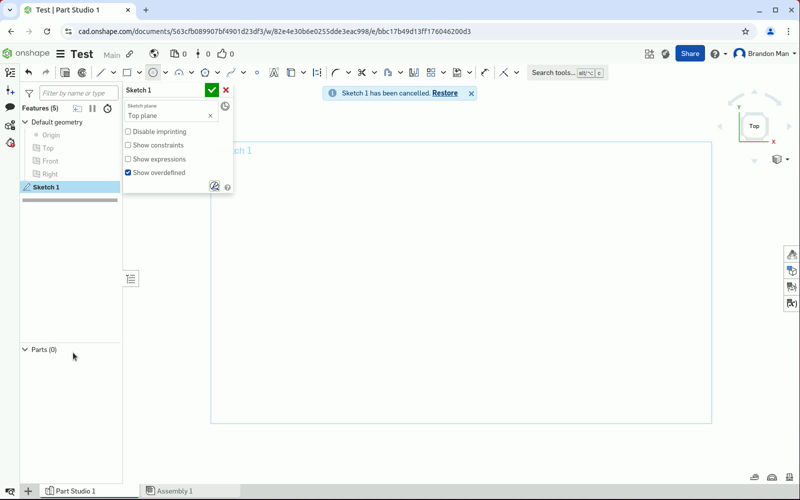
mouse_move(461, 282)
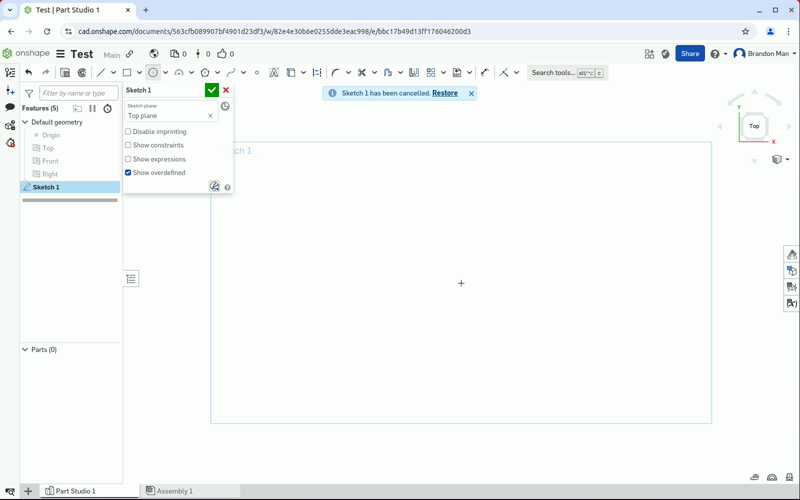
click(461, 282)
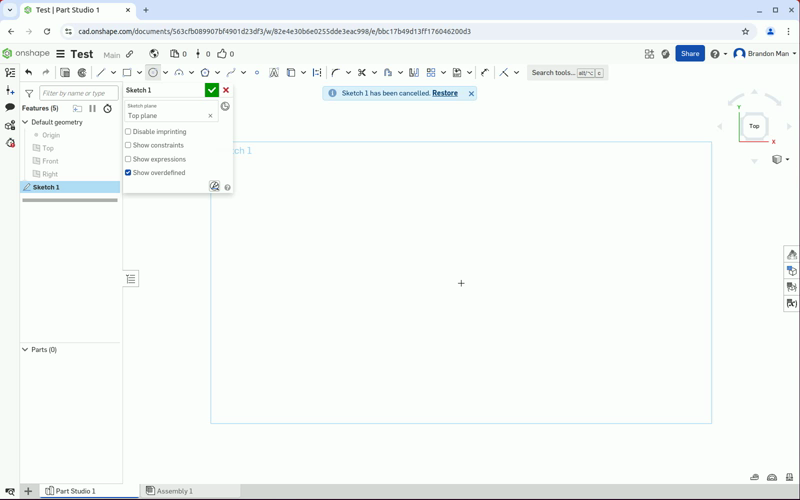
key_up(shift)
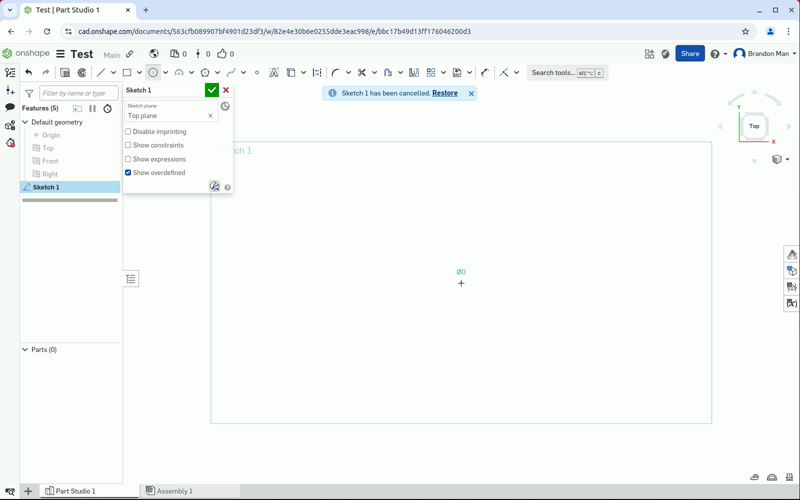
mouse_move(549, 282)
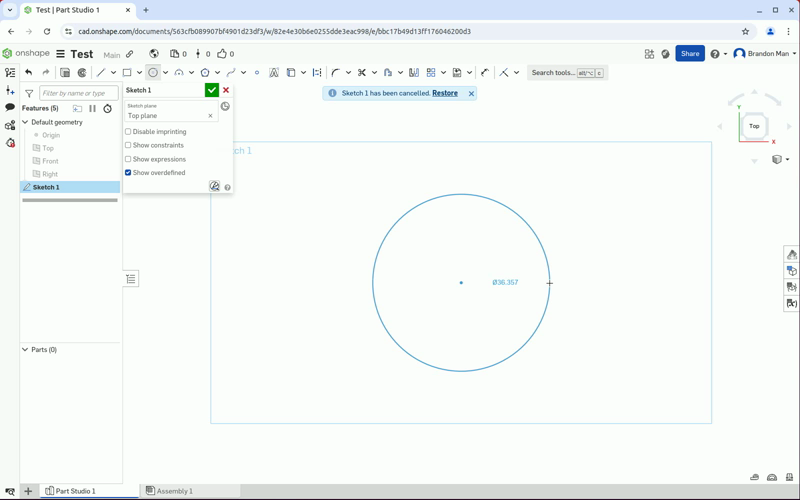
click(549, 282)
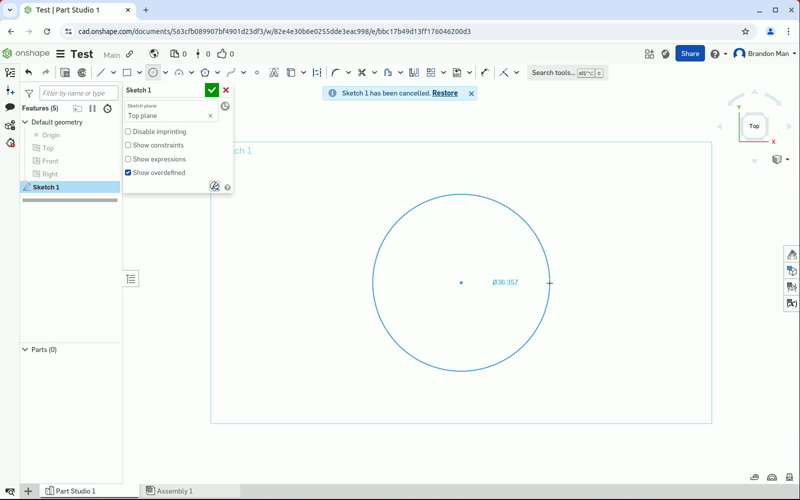
key(esc)
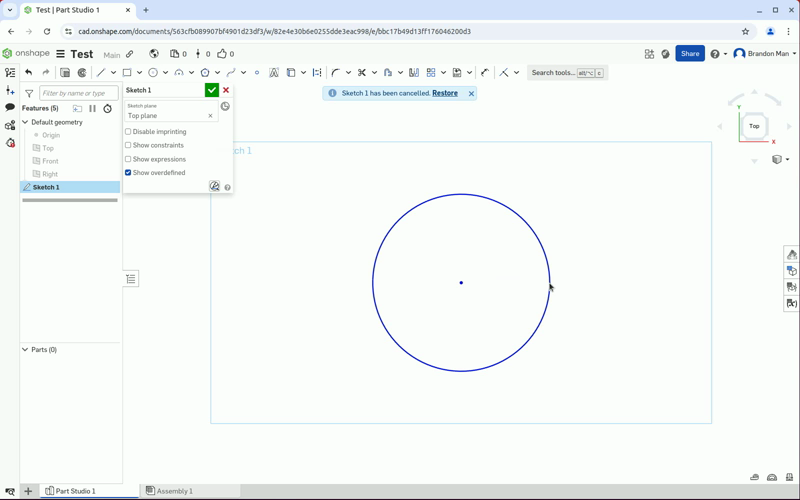
mouse_move(512, 241)
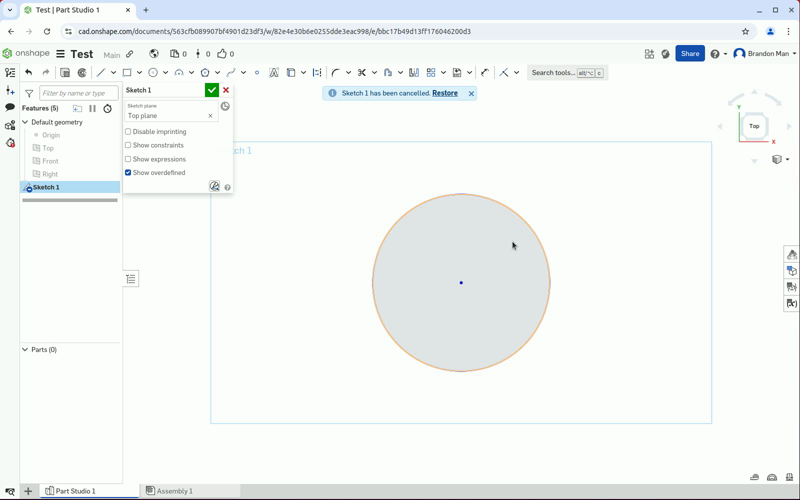
click(512, 241)
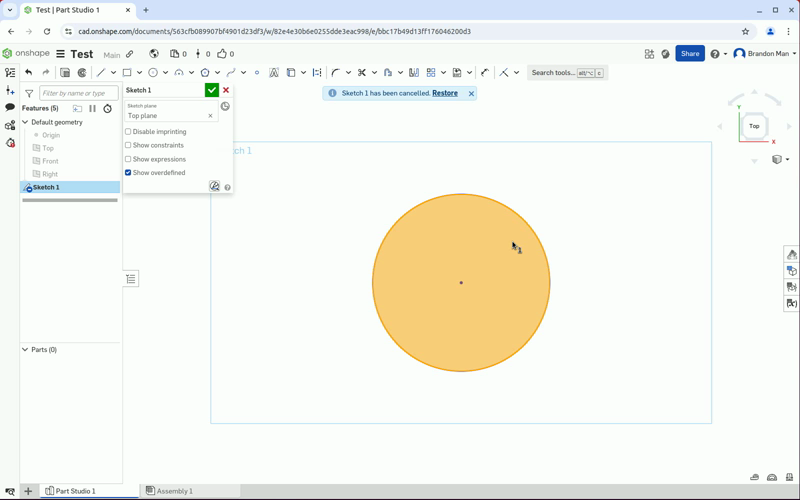
mouse_move(73, 352)
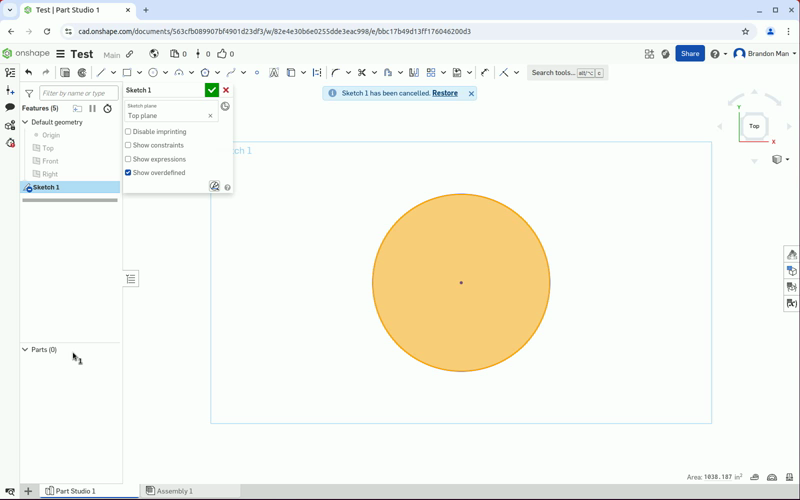
key(shift+y)
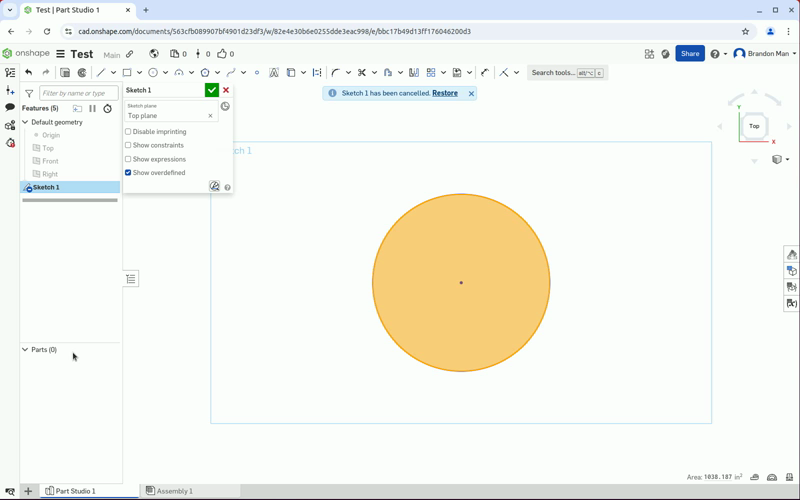
key(shift+e)
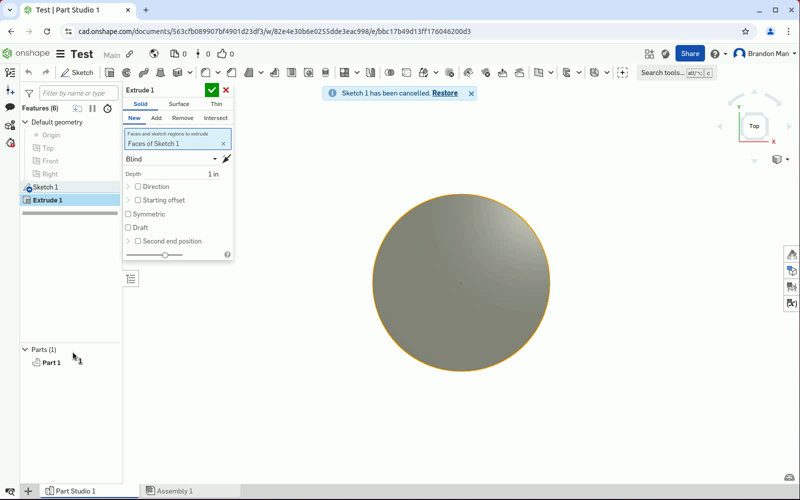
mouse_move(143, 106)
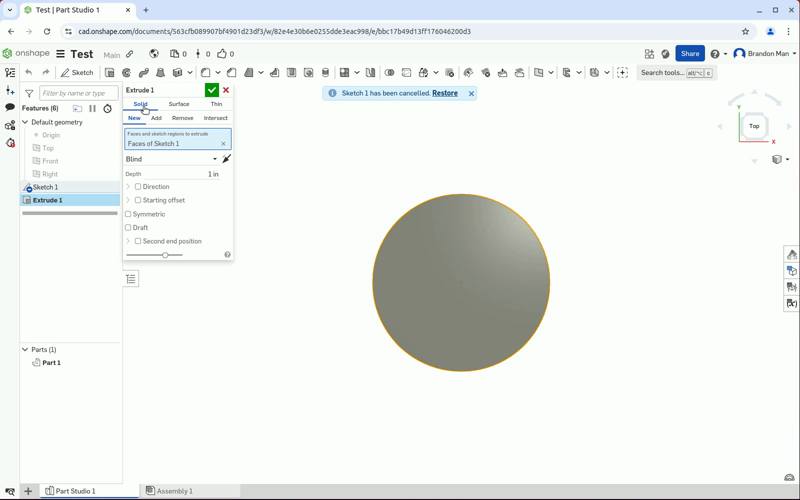
click(143, 106)
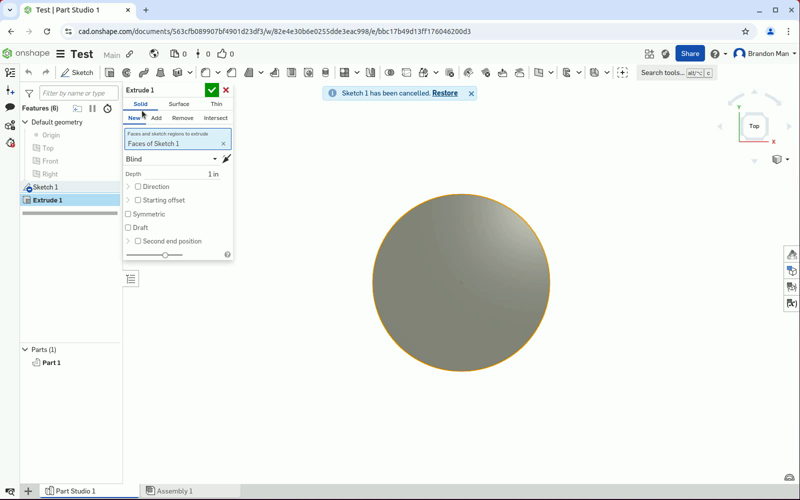
mouse_move(137, 120)
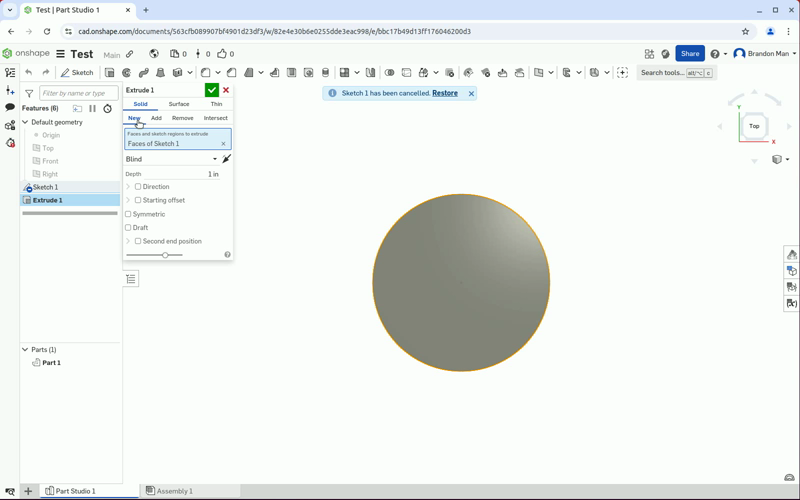
click(137, 120)
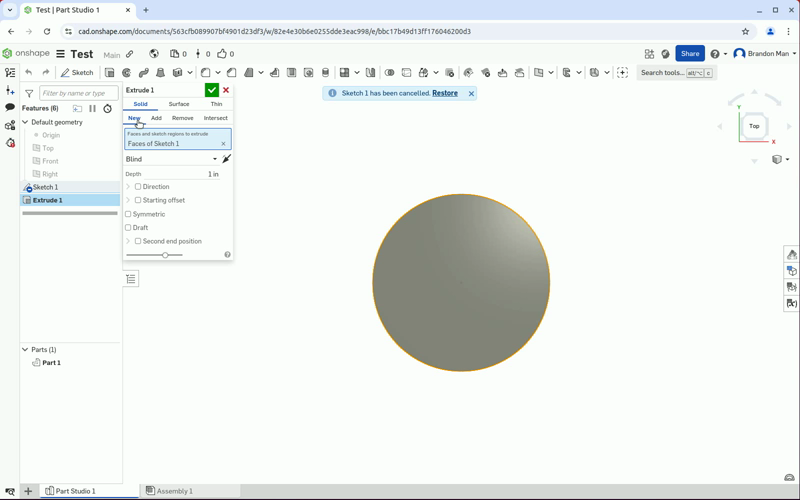
key(tab, 4)
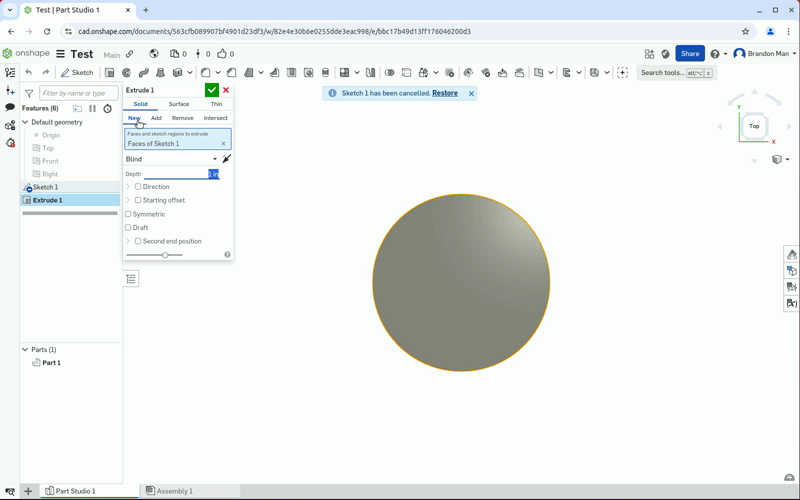
text(5.055)
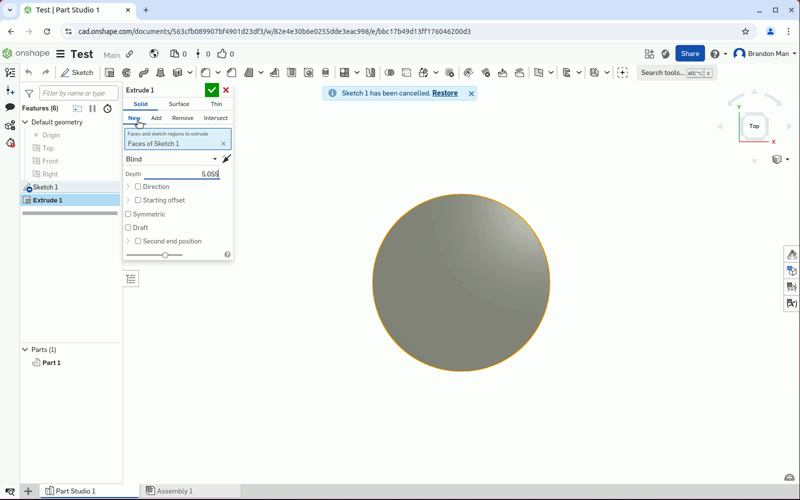
key(enter)
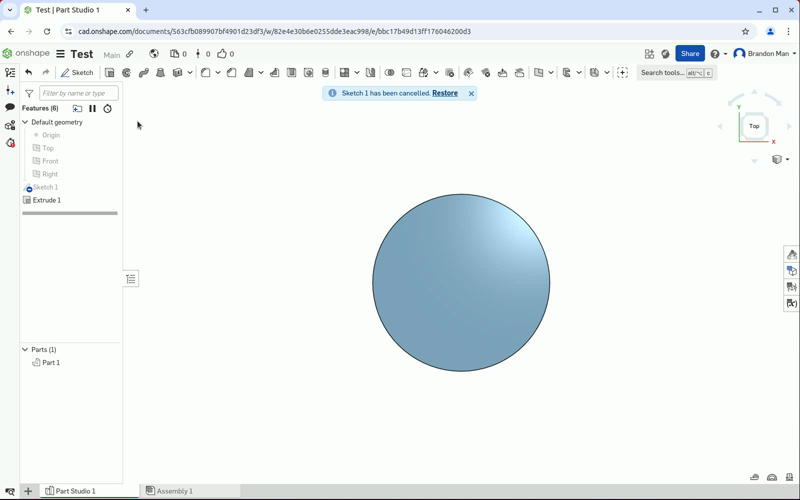
key(shift+h)
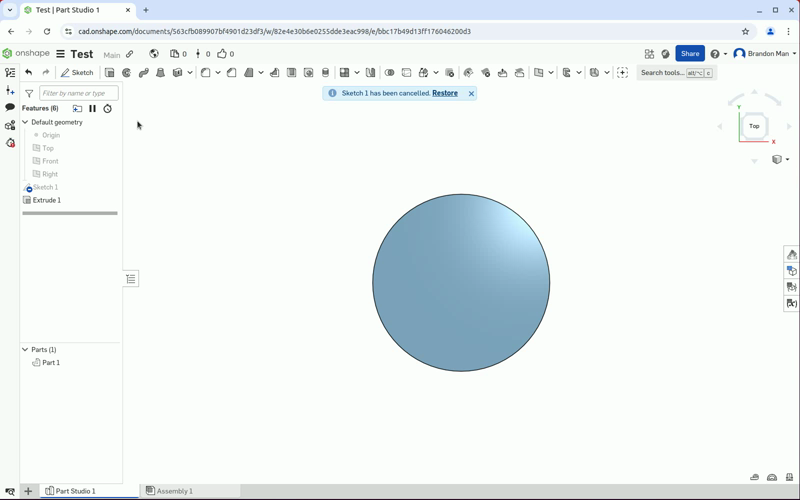
key(shift+h)
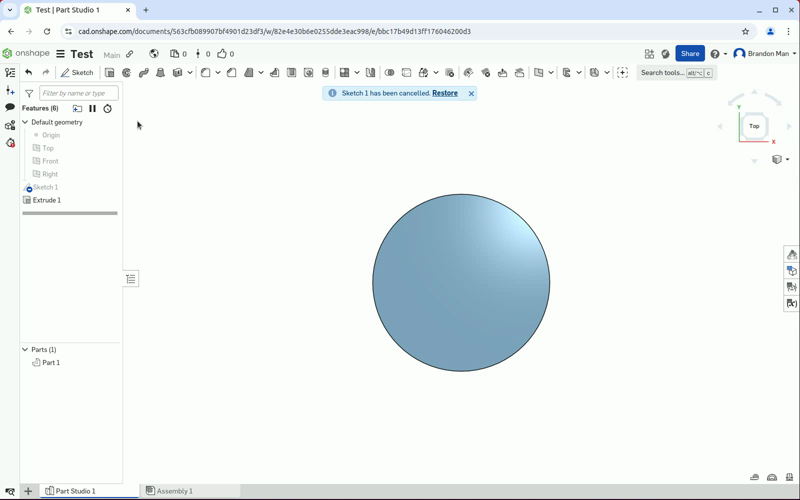
mouse_move(73, 189)
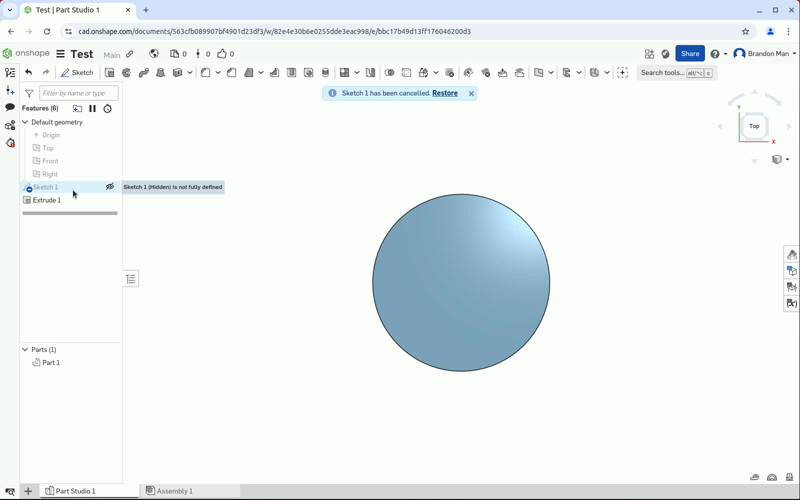
click(73, 189)
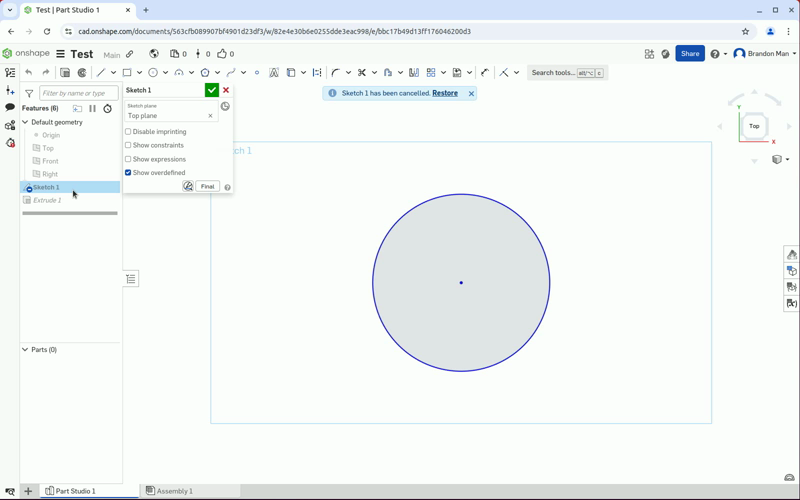
mouse_move(229, 92)
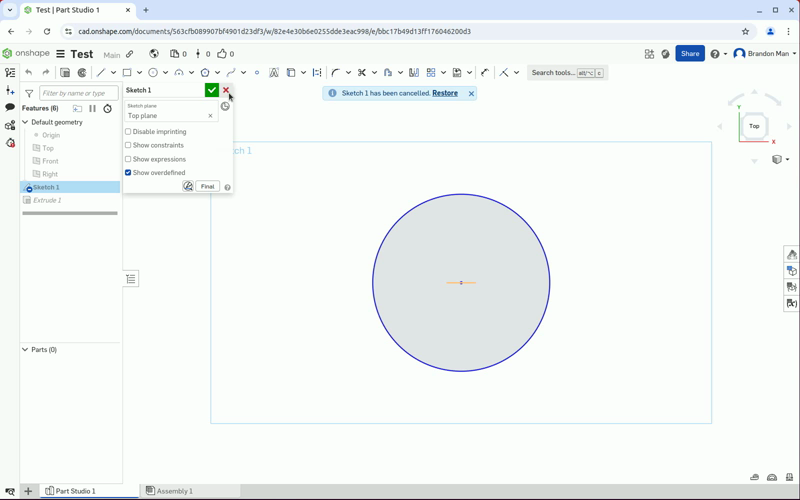
click(229, 92)
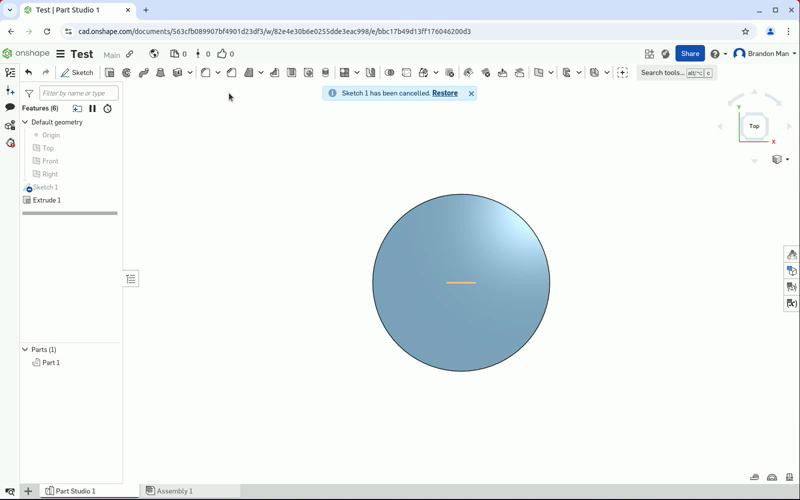
mouse_move(541, 75)
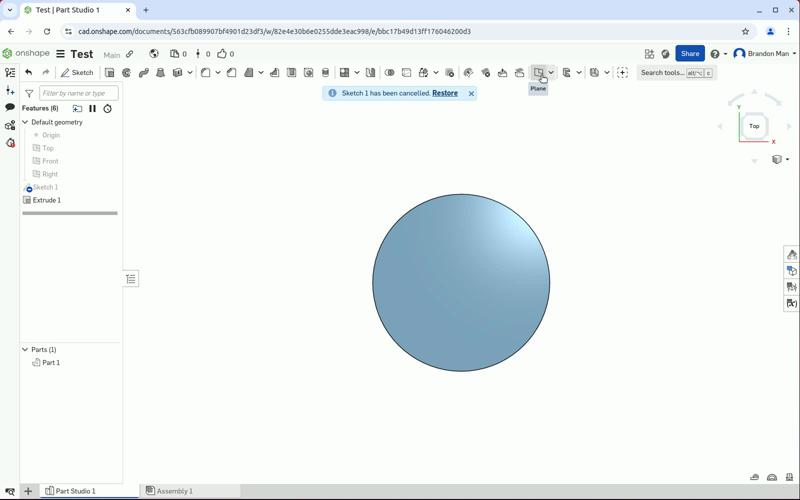
click(541, 75)
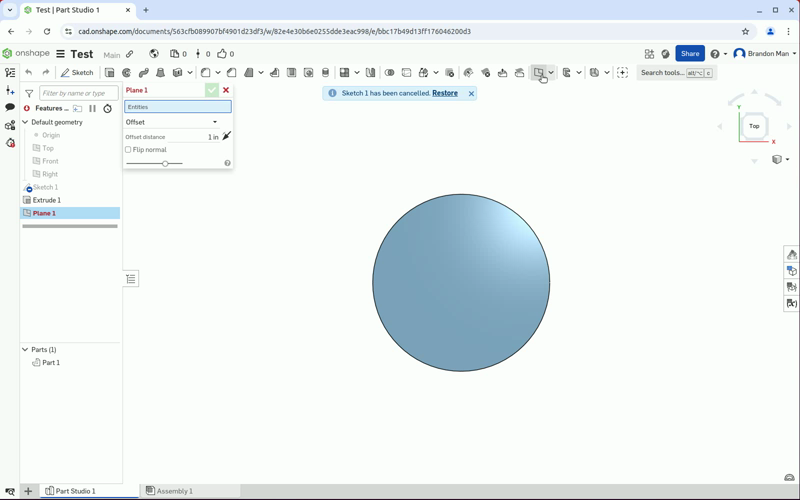
mouse_move(73, 150)
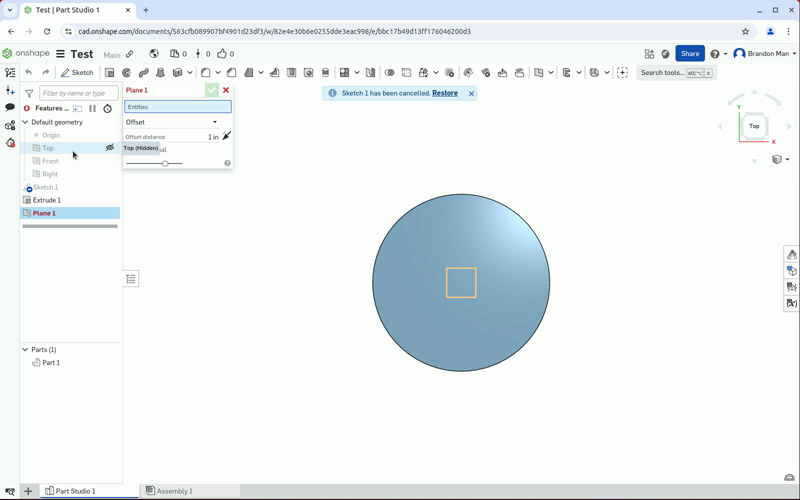
click(73, 150)
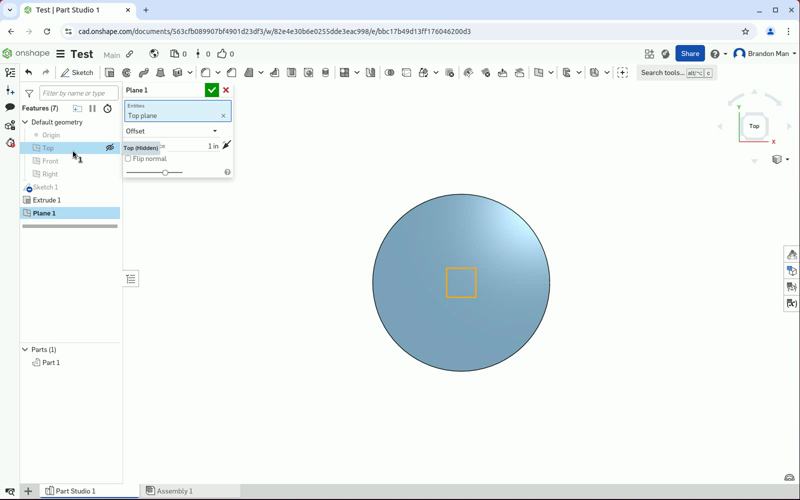
key(tab, 2)
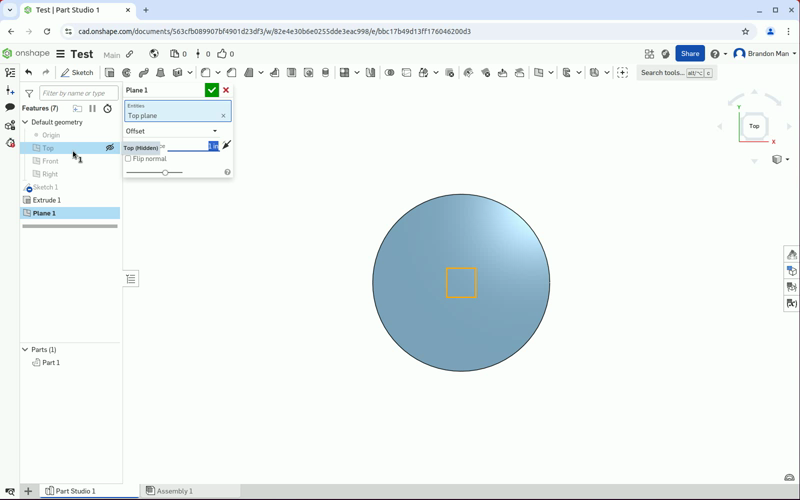
text(5.053)
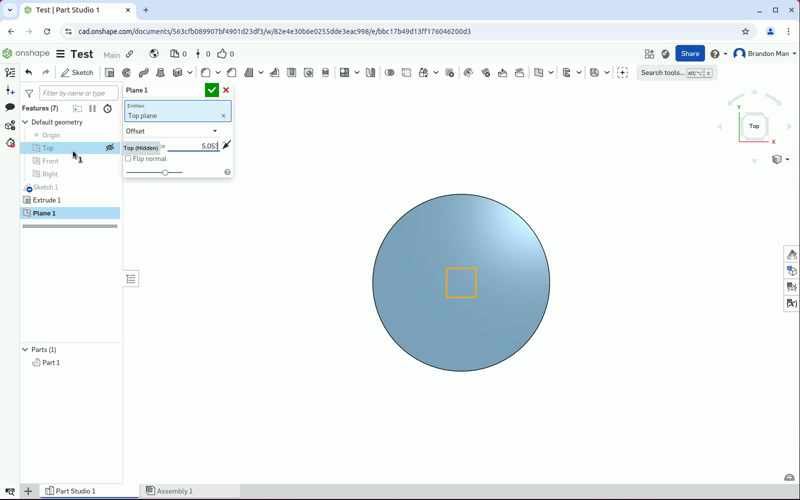
key(enter, 2)
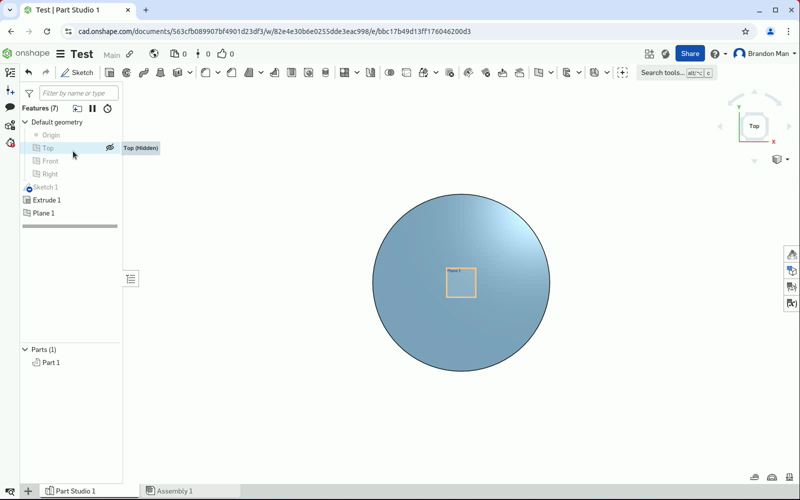
key(shift+s)
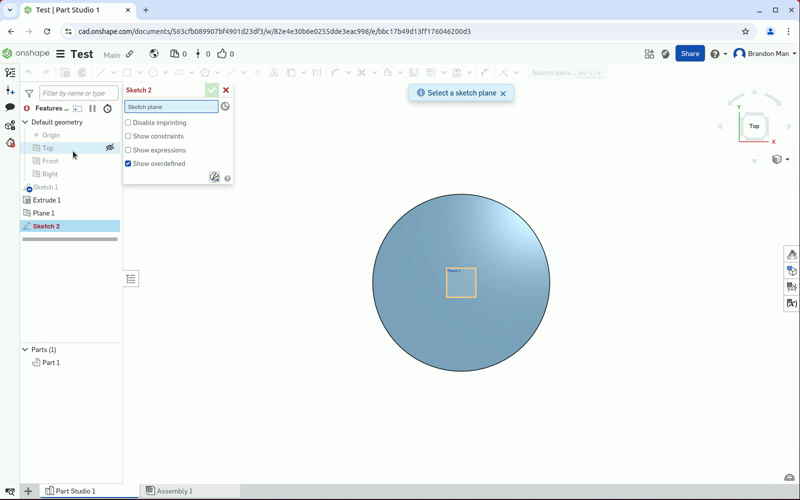
mouse_move(73, 215)
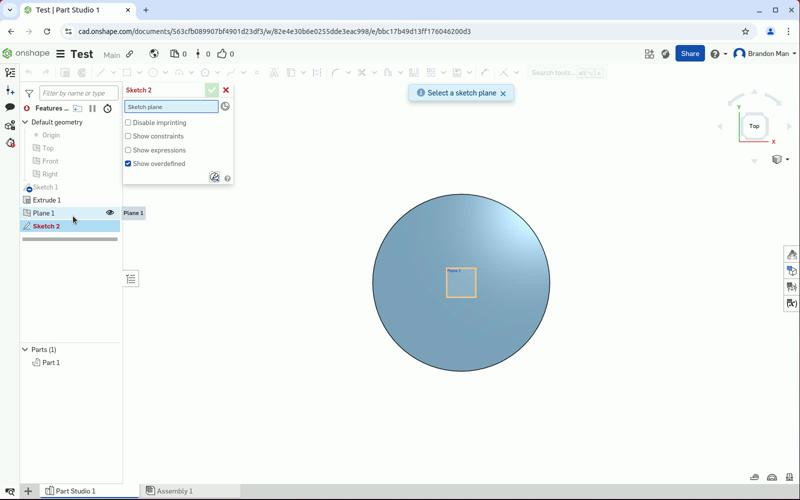
click(73, 215)
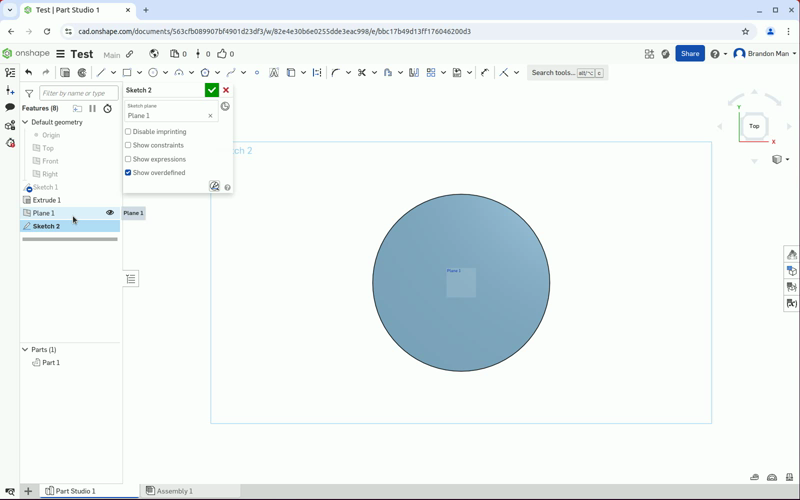
mouse_move(73, 352)
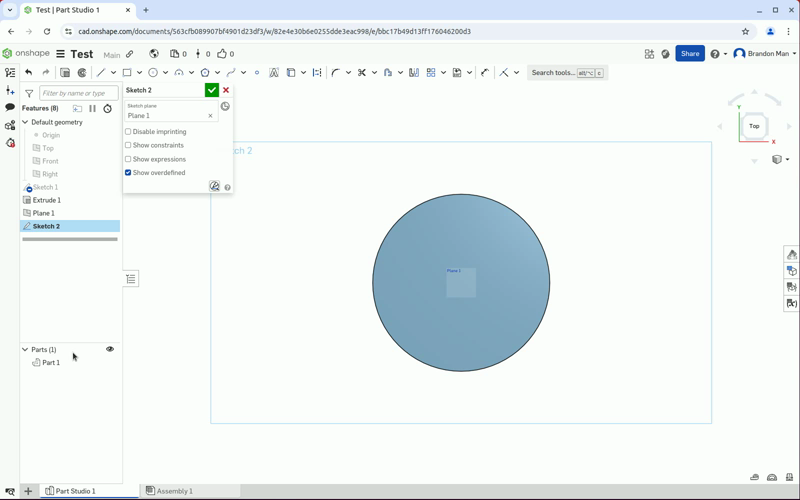
key(y)
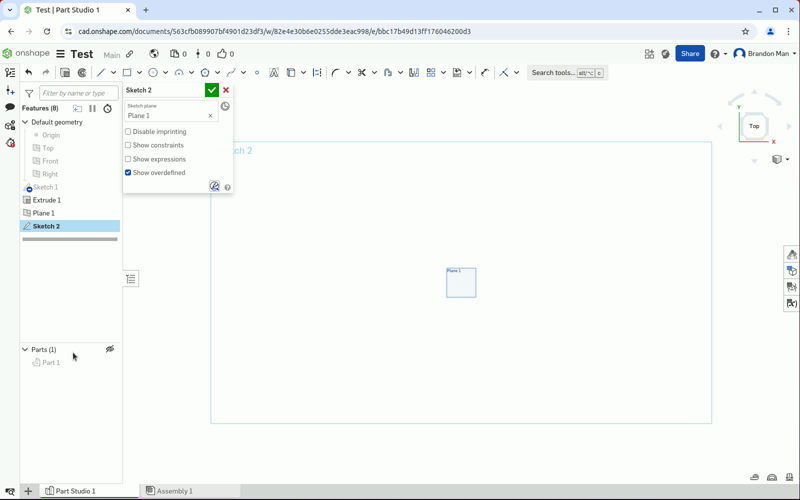
key(c)
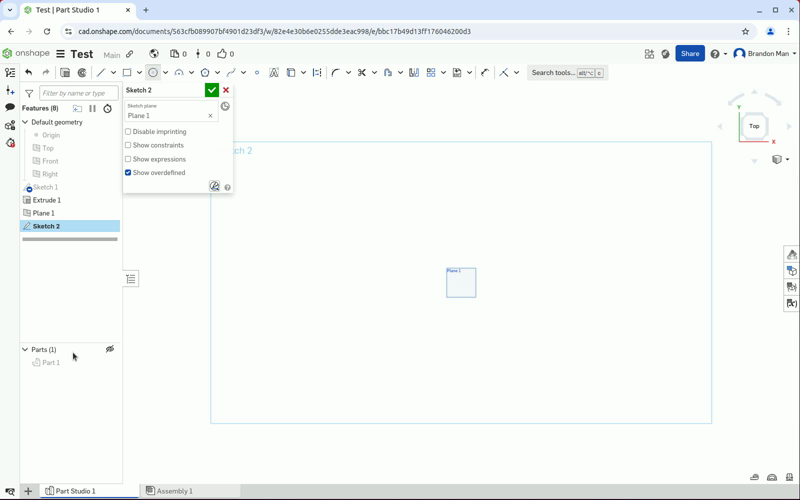
key_down(shift)
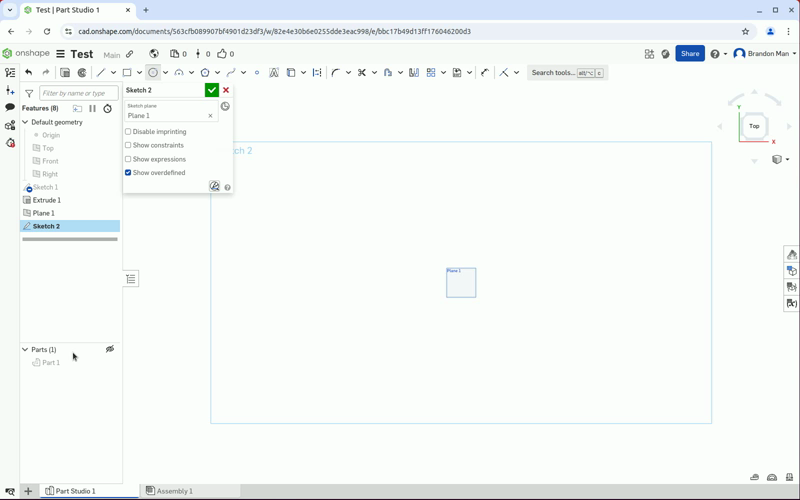
mouse_move(460, 282)
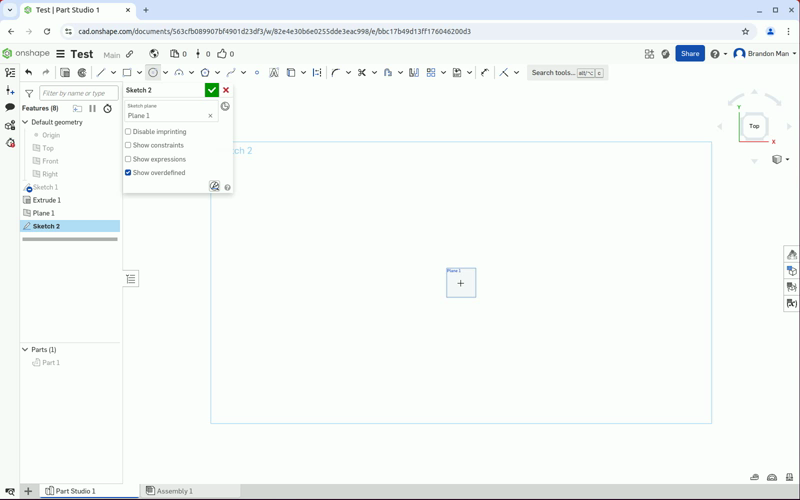
click(460, 282)
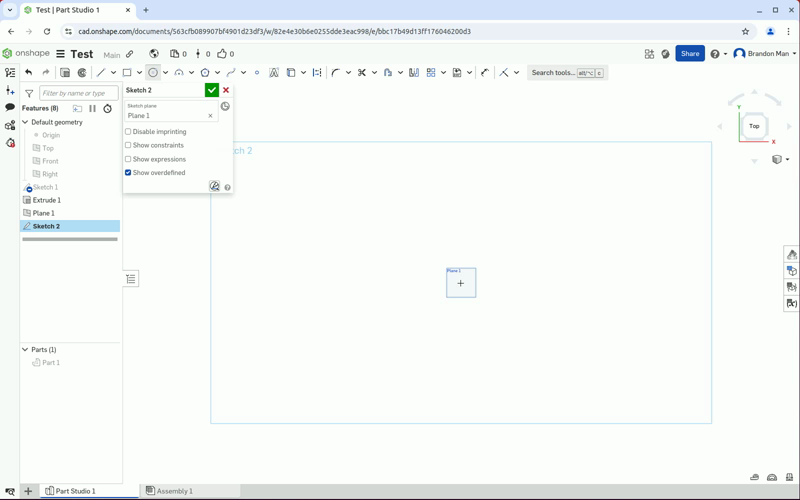
key_up(shift)
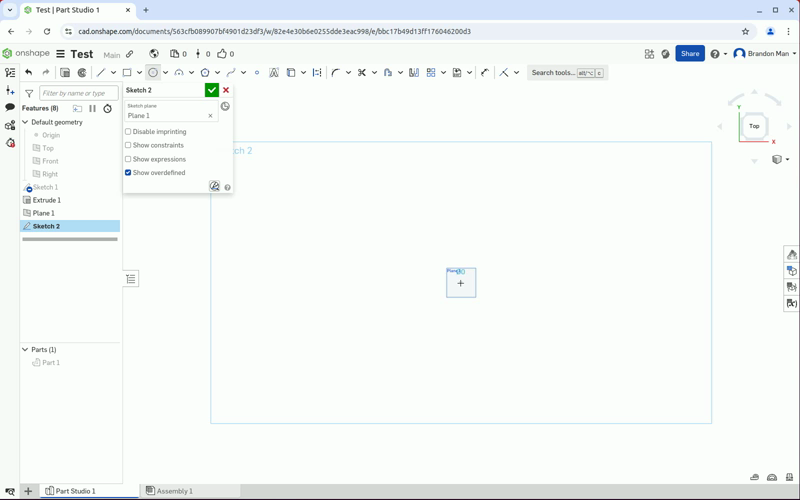
mouse_move(504, 282)
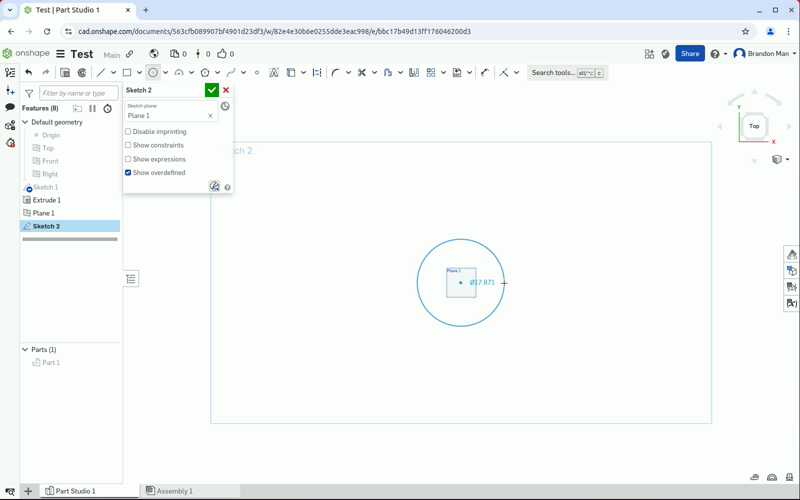
click(504, 282)
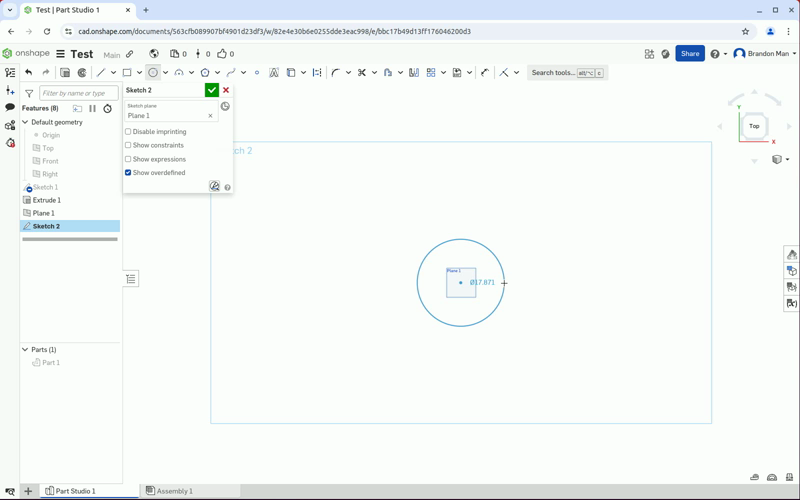
key(esc)
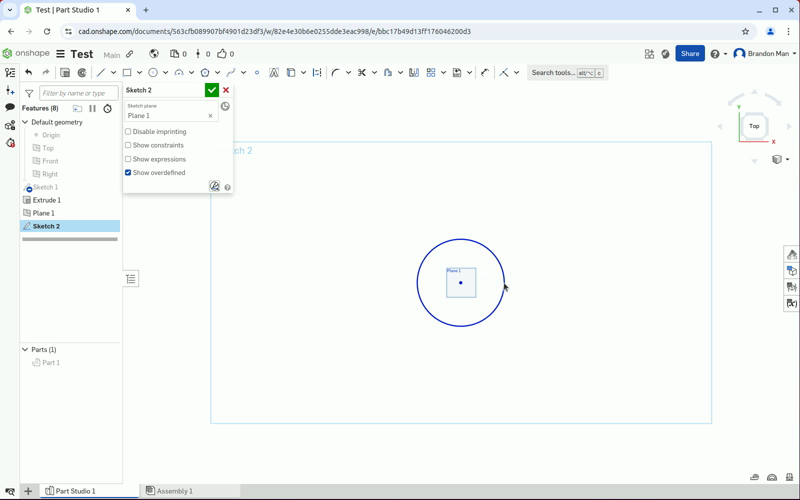
mouse_move(484, 261)
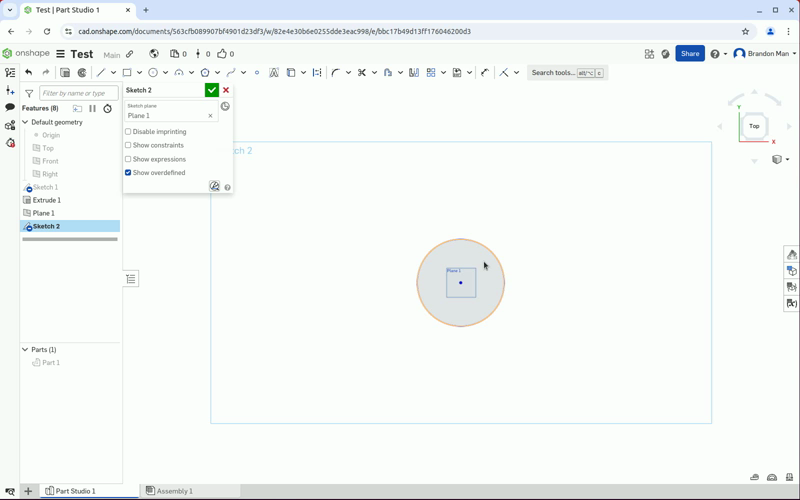
click(484, 261)
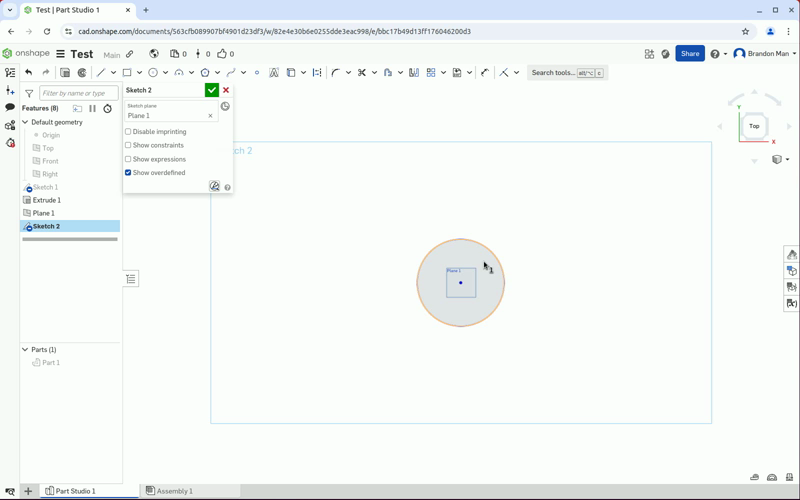
mouse_move(73, 352)
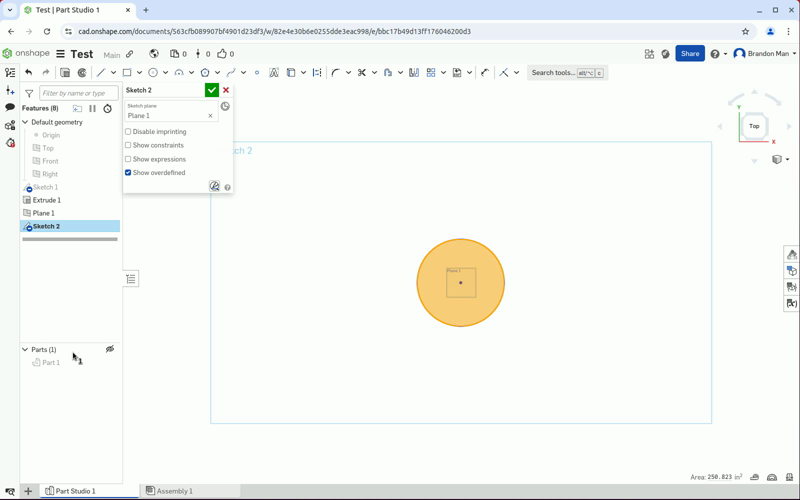
key(shift+y)
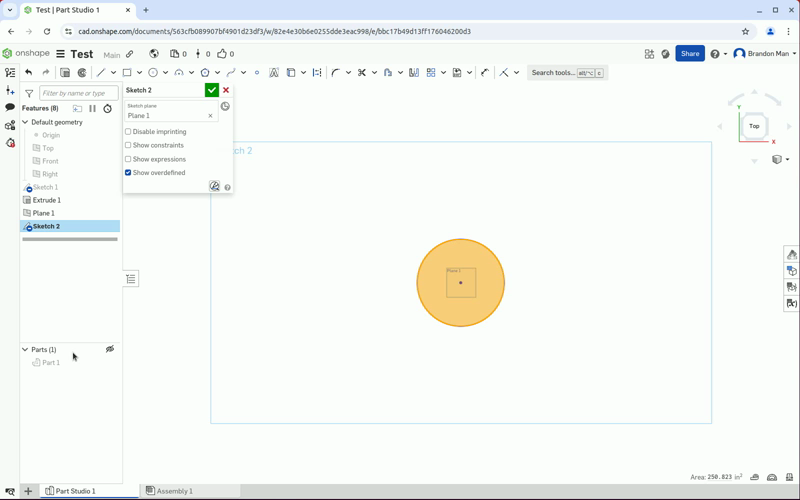
key(shift+e)
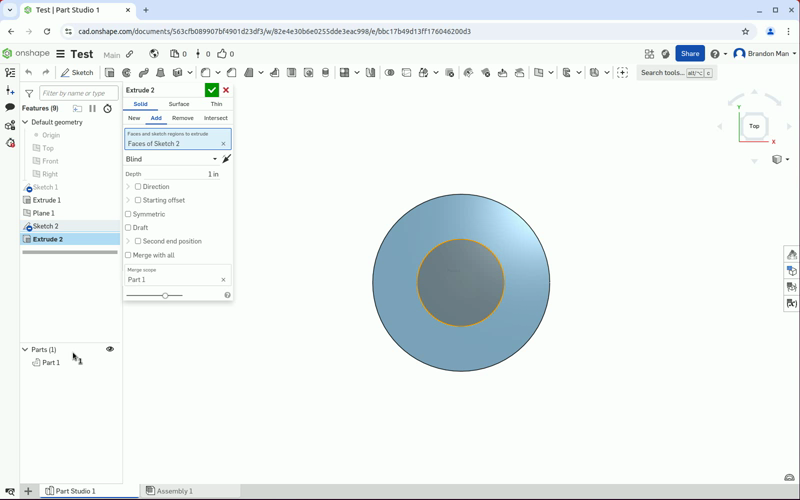
mouse_move(143, 106)
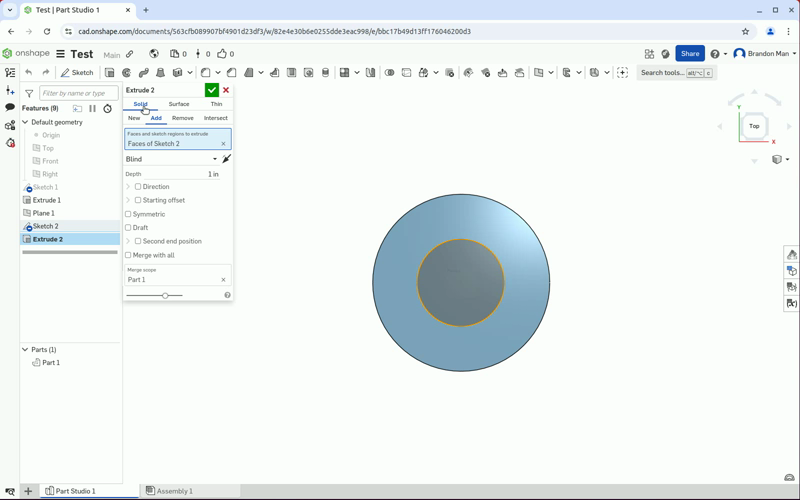
click(143, 106)
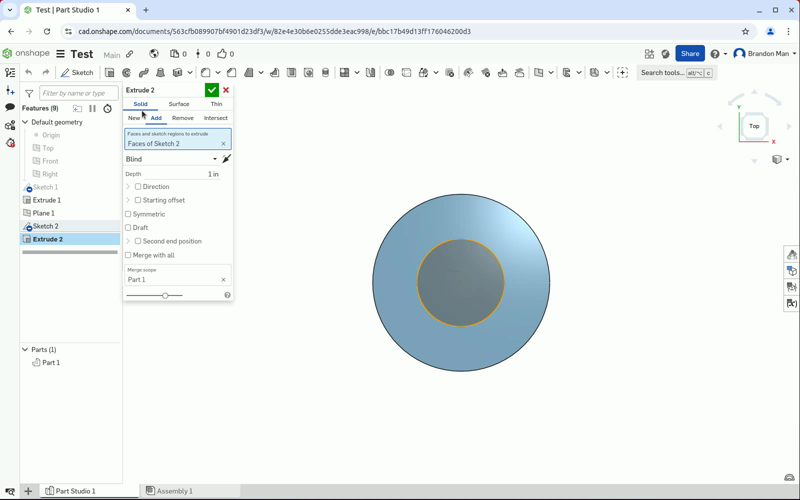
mouse_move(137, 120)
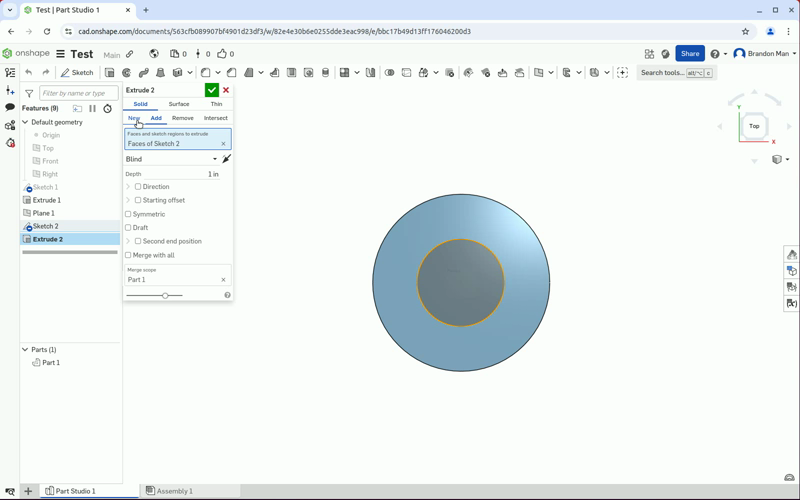
click(137, 120)
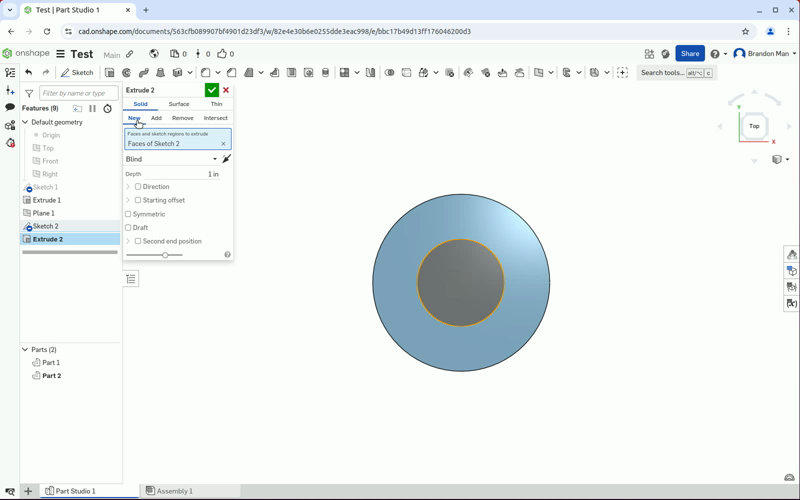
key(tab, 4)
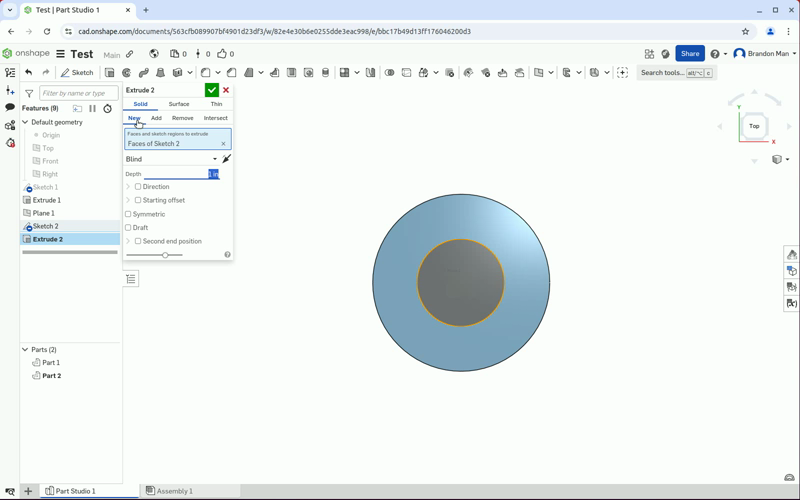
text(18.053)
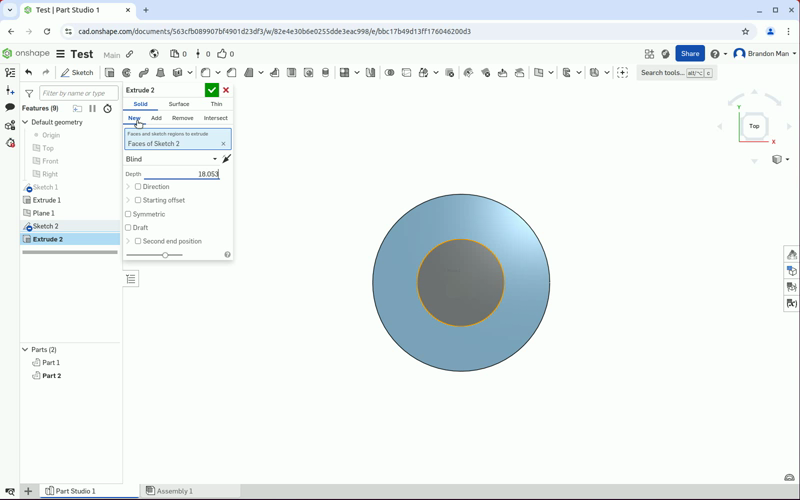
key(enter)
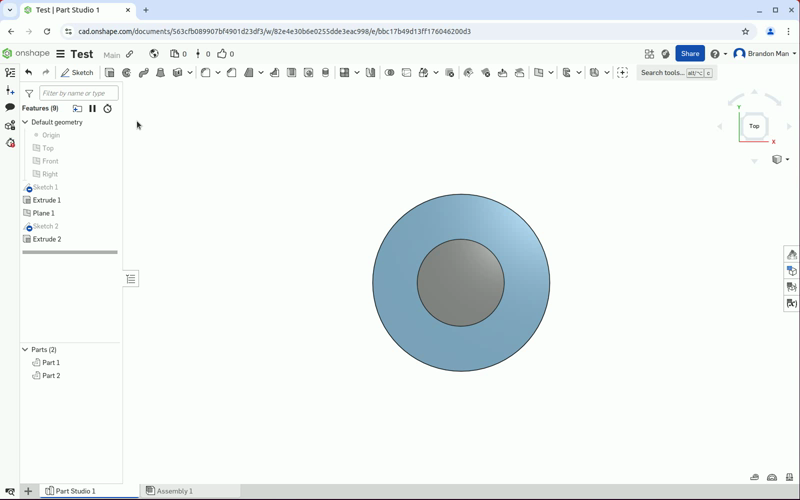
key(shift+h)
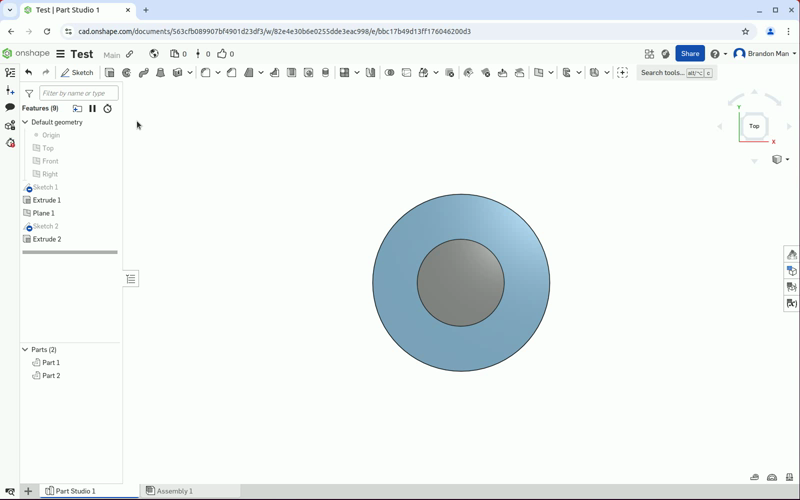
key(shift+h)
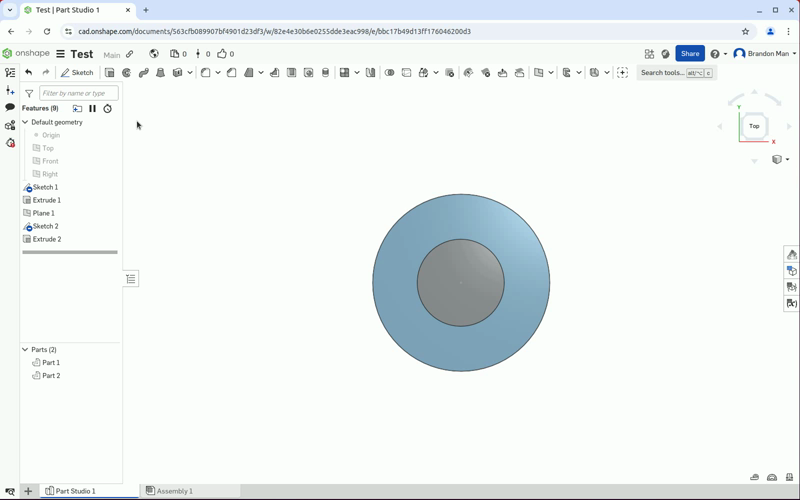
key(shift+7)
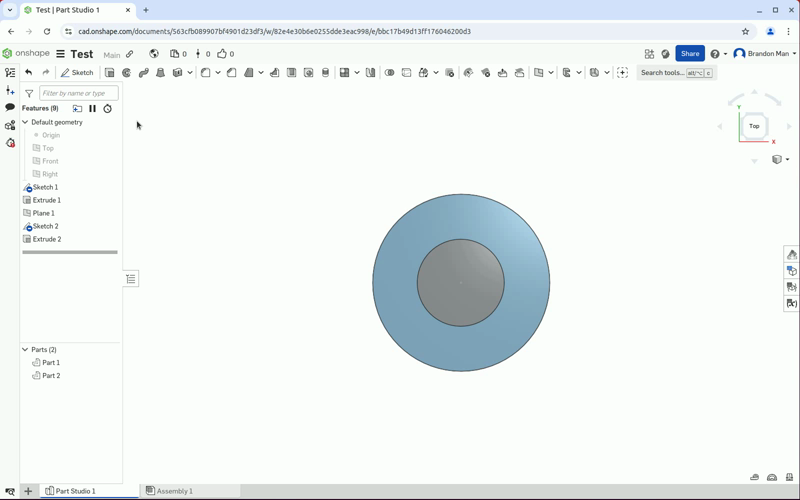
key(up, 3)
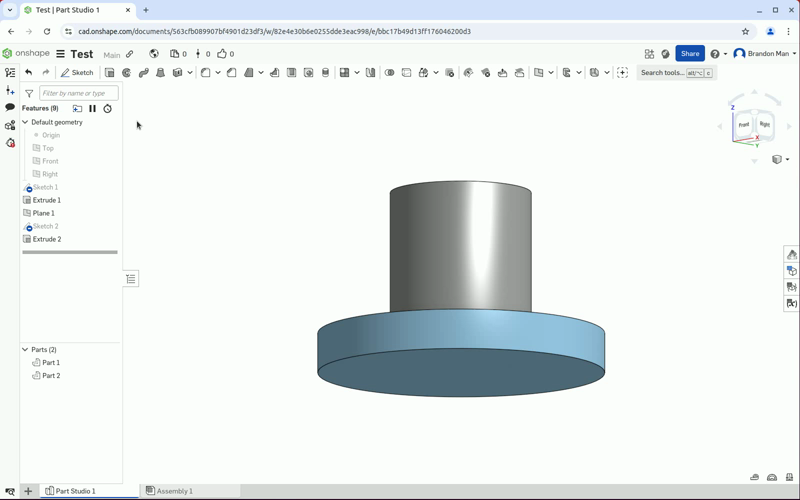
key(left, 3)
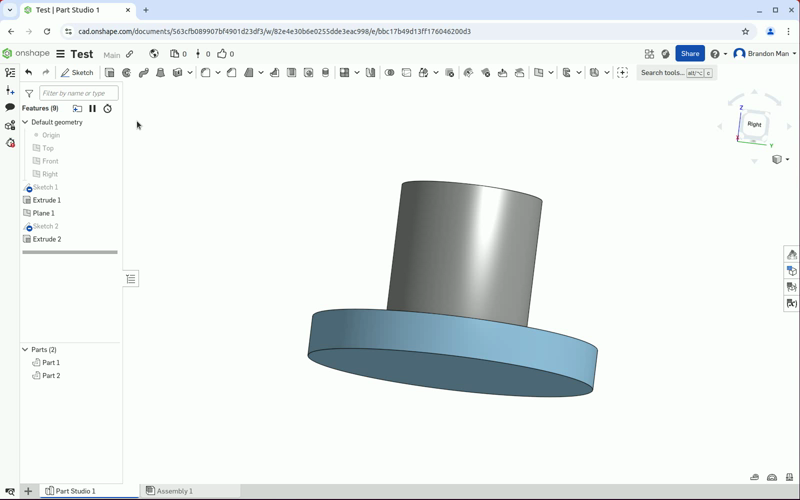
key(right, 3)
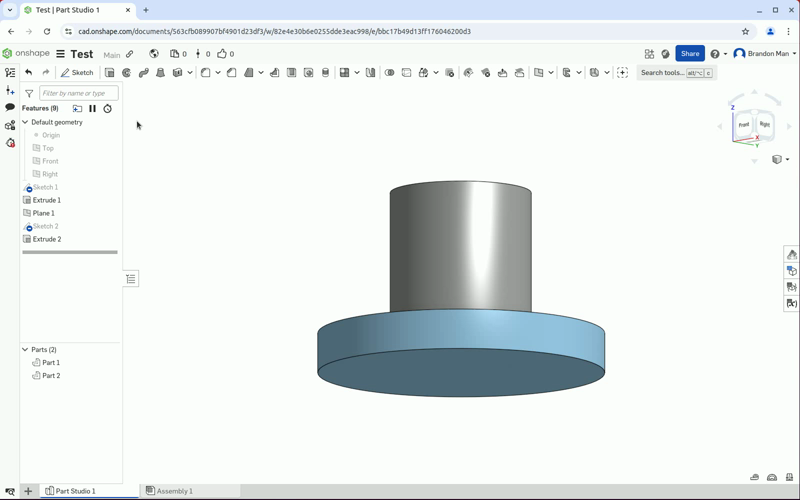
key(down, 3)
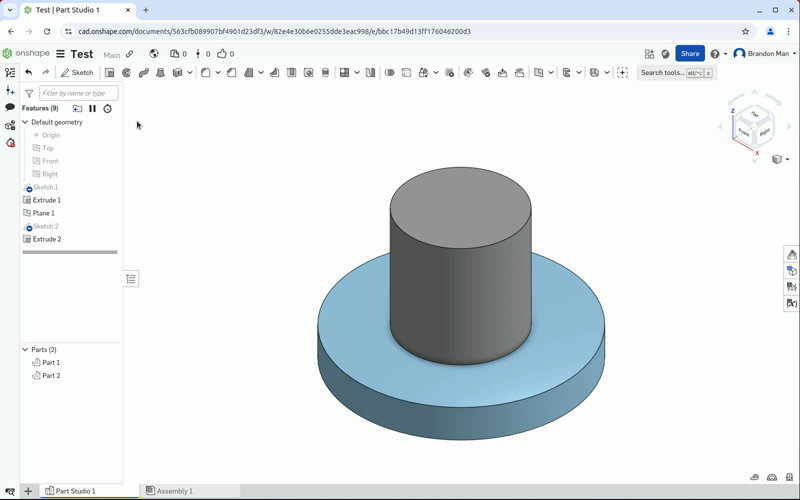
mouse_move(73, 189)
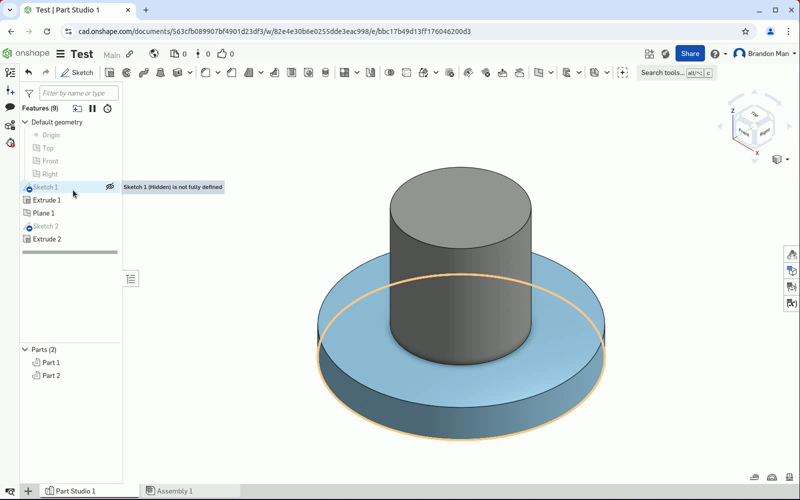
click(73, 189)